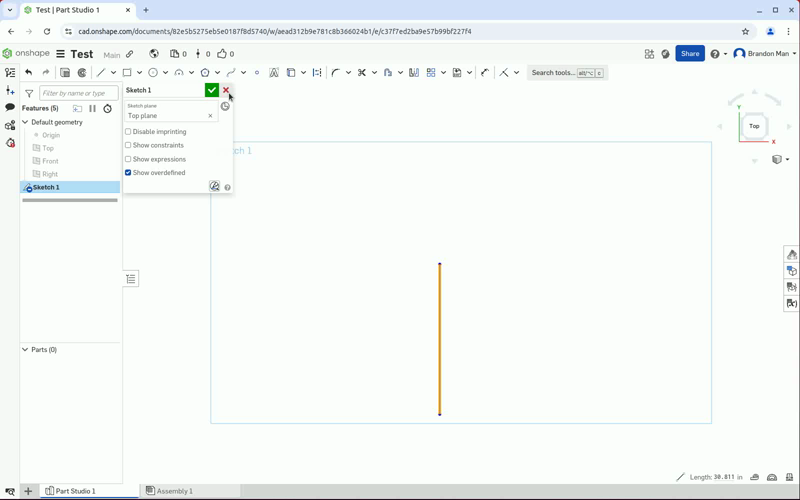
key(shift+h)
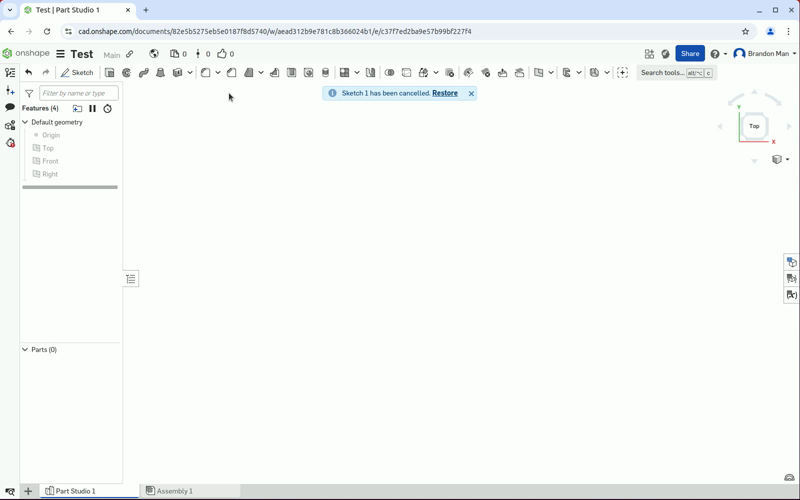
mouse_move(73, 352)
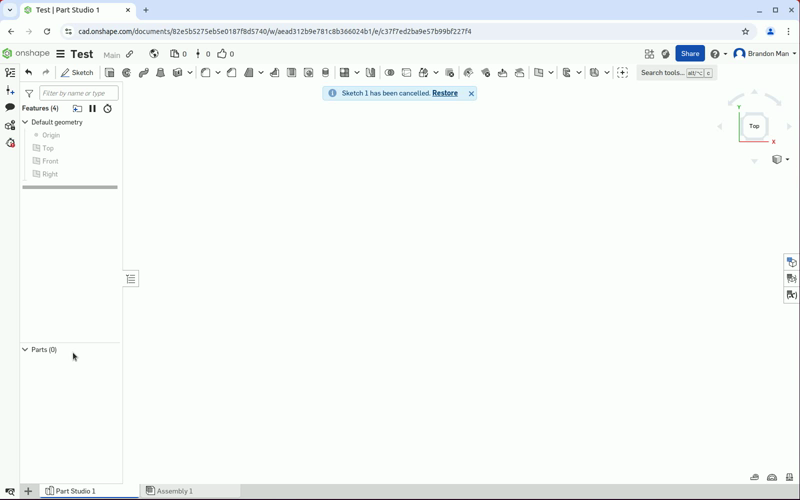
key(y)
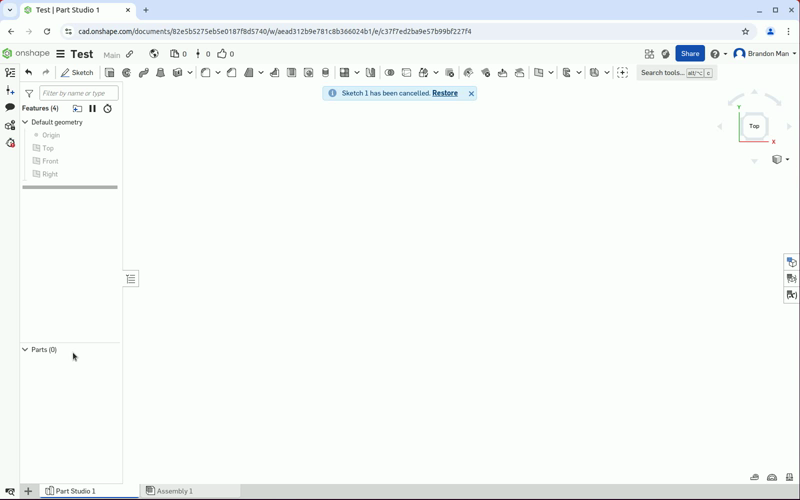
key(shift+p)
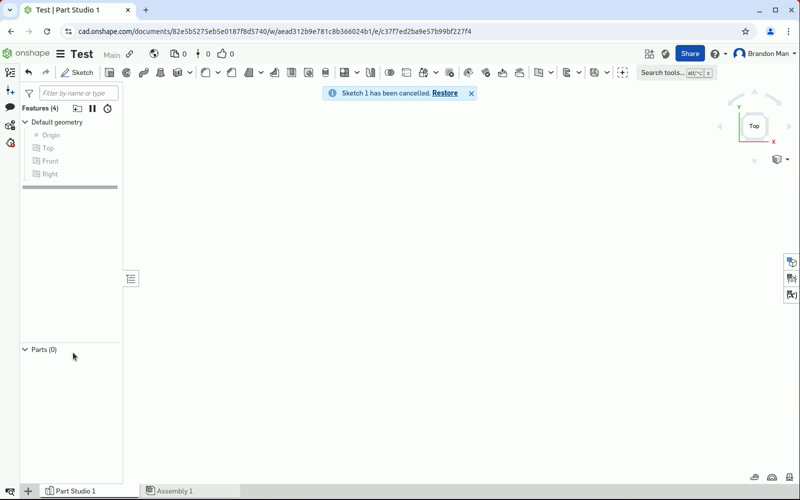
key(space)
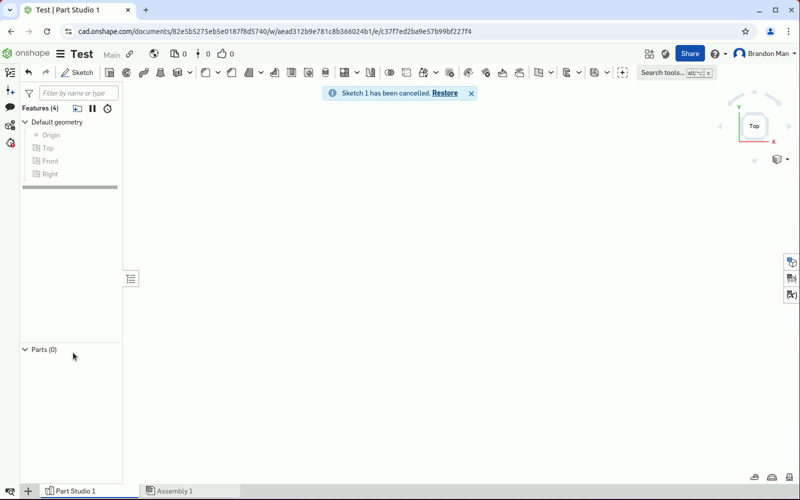
key_down(shift)
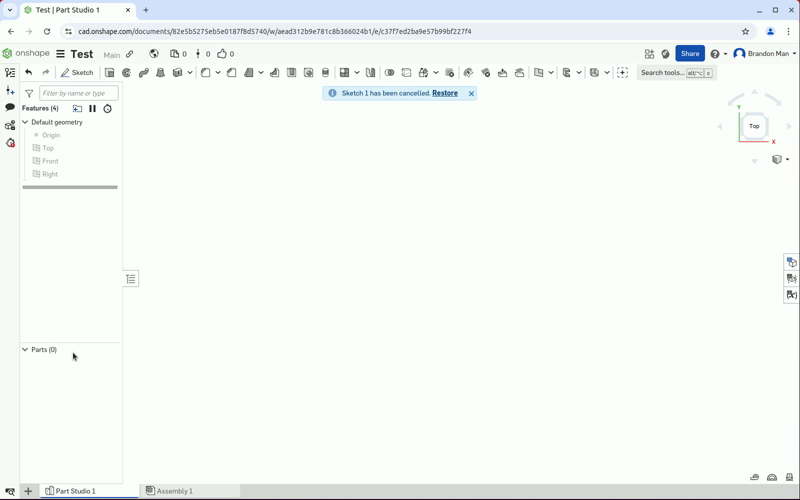
key(up)
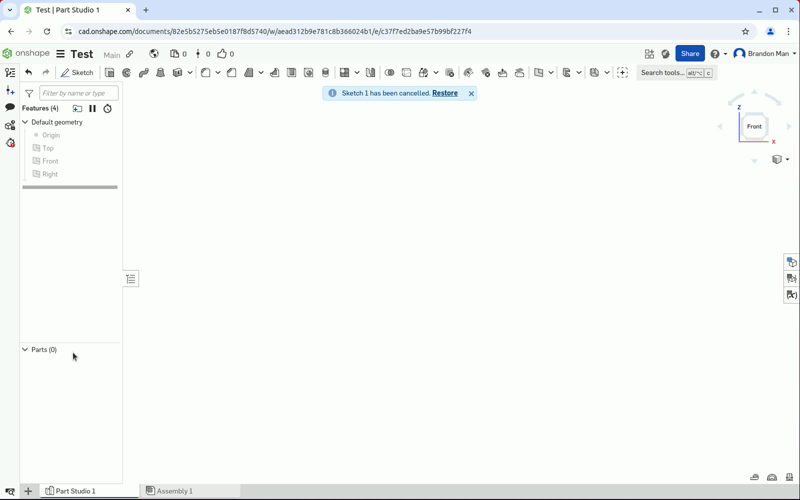
key_up(shift)
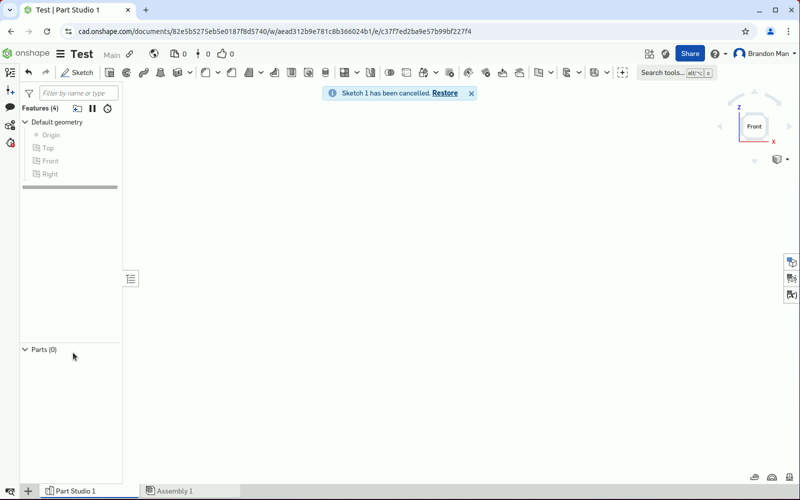
mouse_move(73, 352)
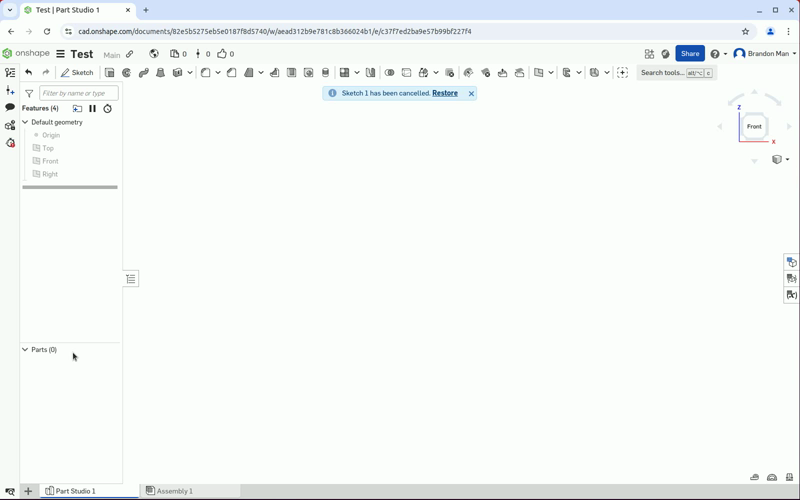
key(shift+y)
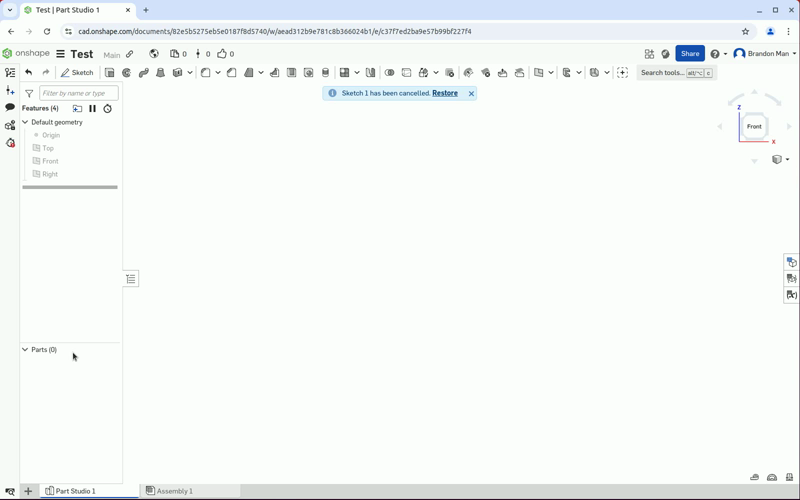
key(shift+s)
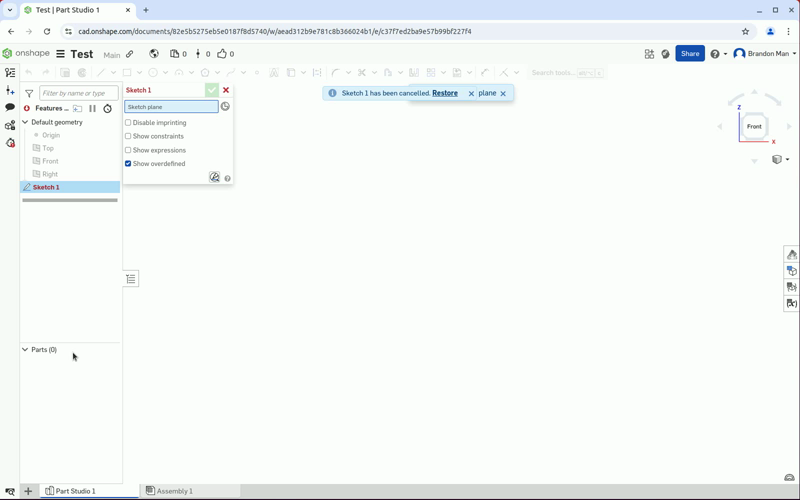
mouse_move(73, 163)
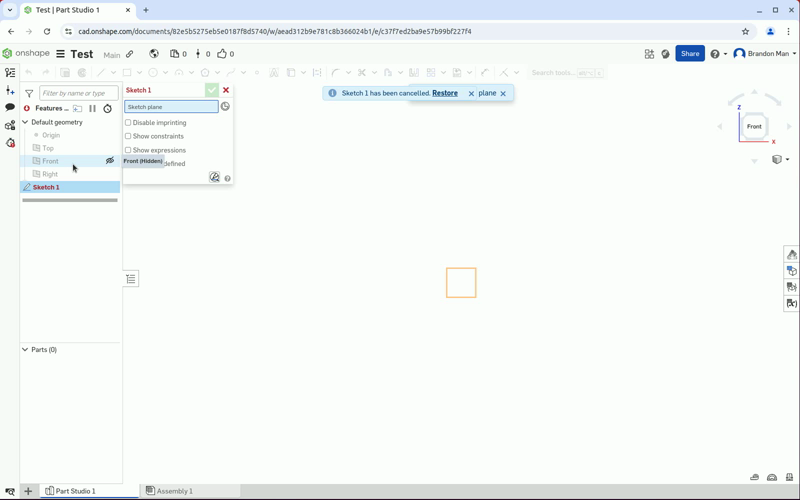
click(73, 163)
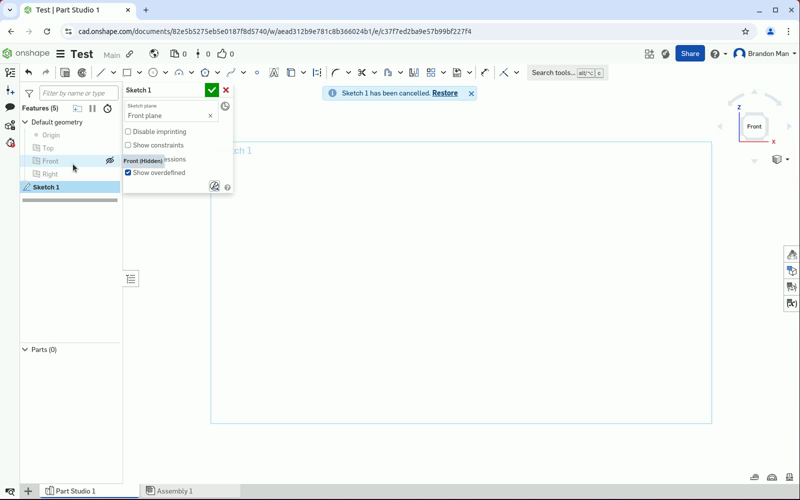
mouse_move(73, 352)
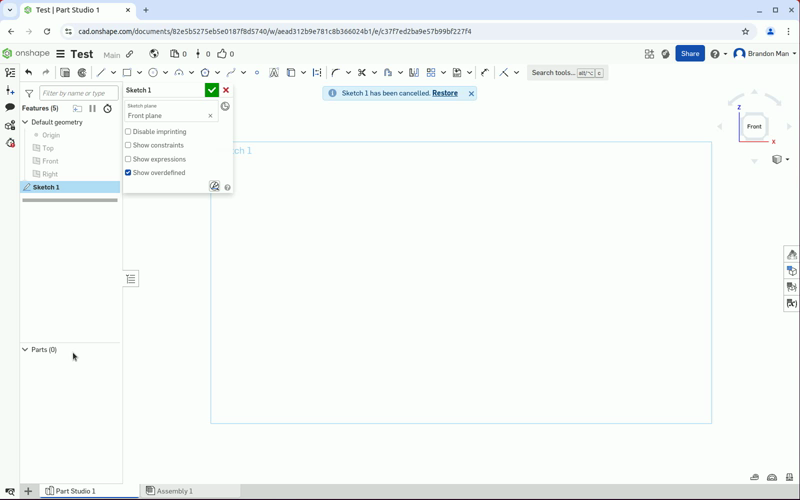
key(y)
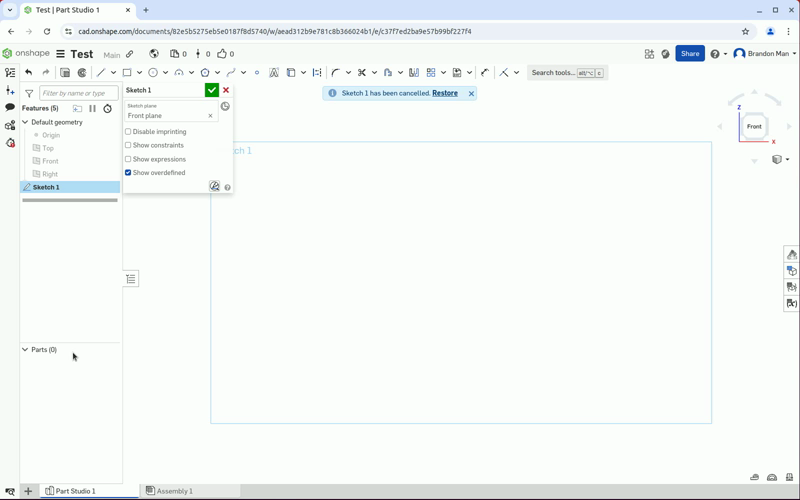
key(c)
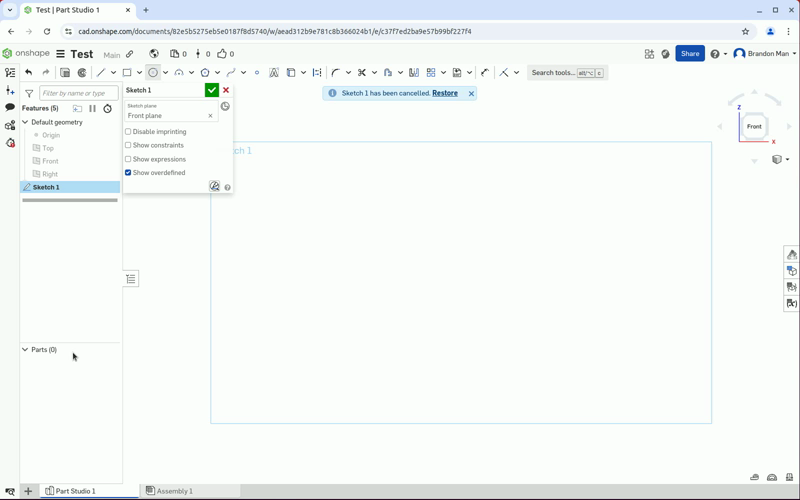
key_down(shift)
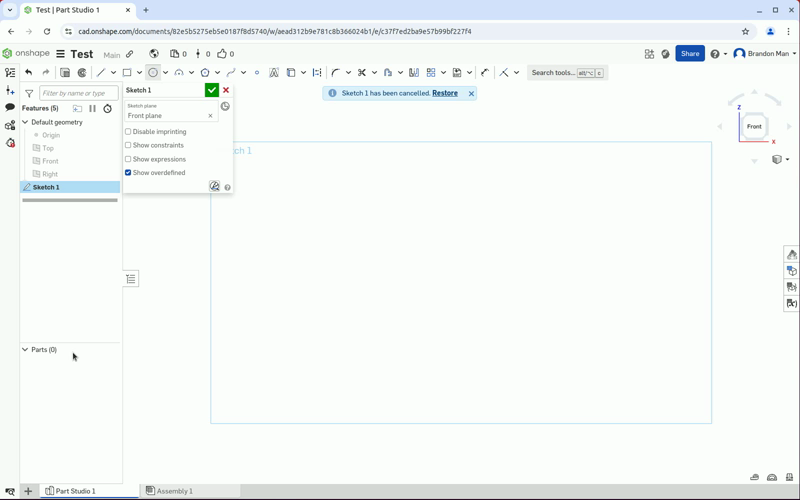
mouse_move(461, 282)
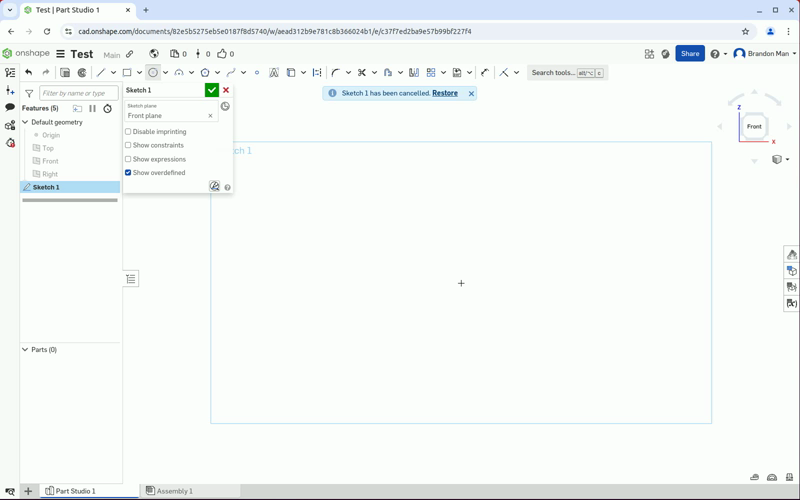
click(461, 282)
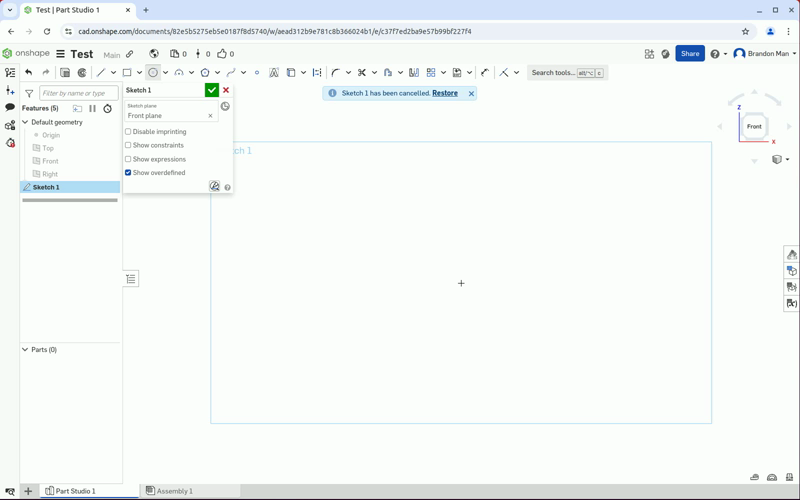
key_up(shift)
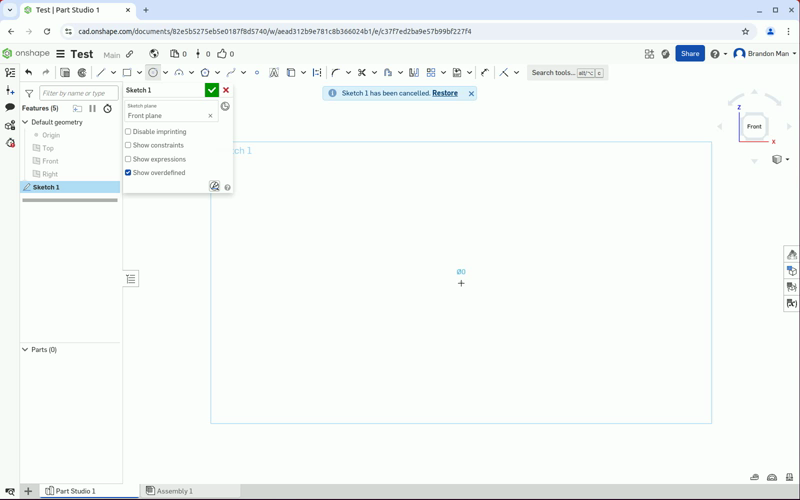
mouse_move(532, 282)
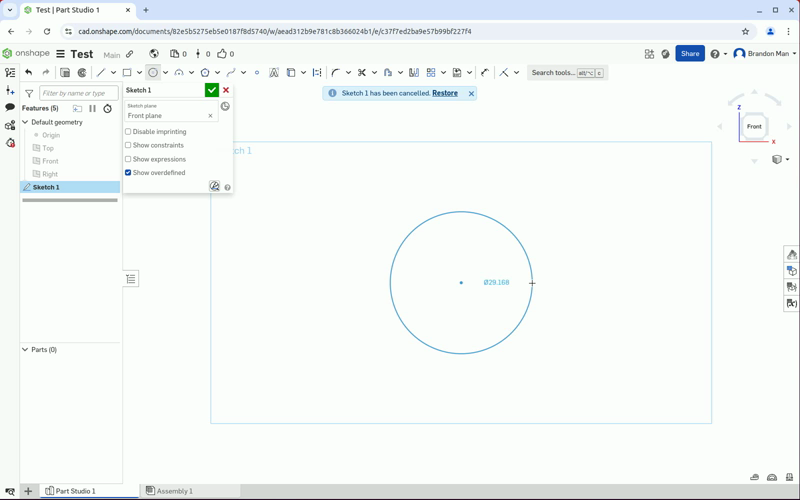
click(532, 282)
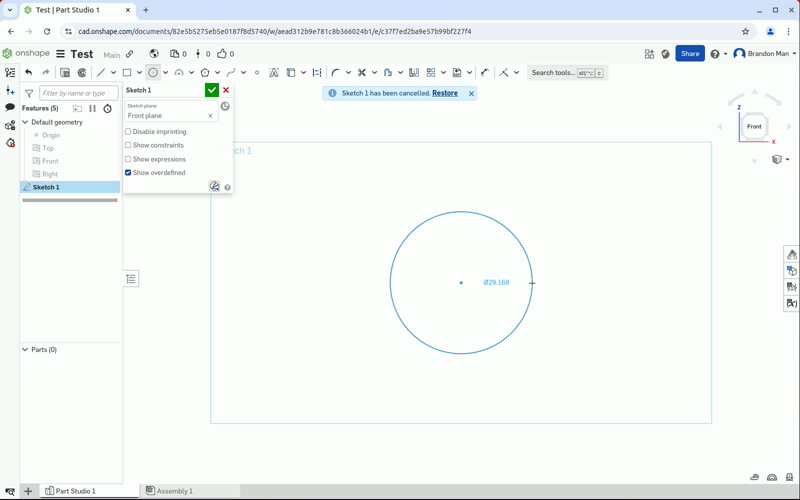
key(esc)
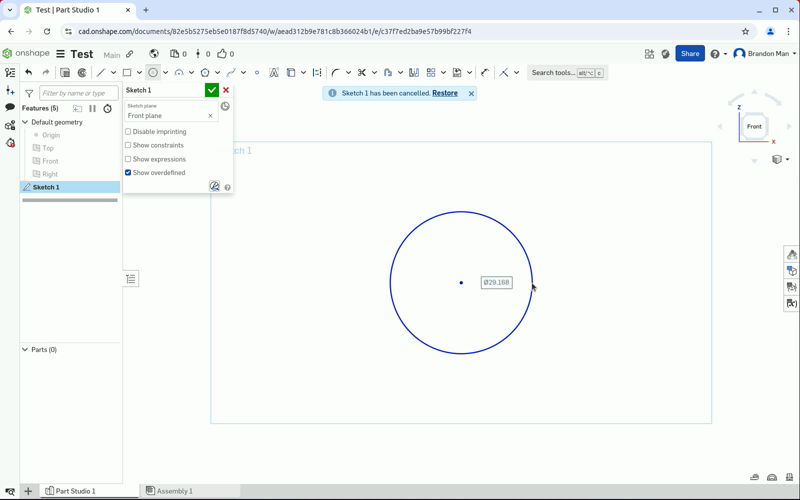
mouse_move(497, 269)
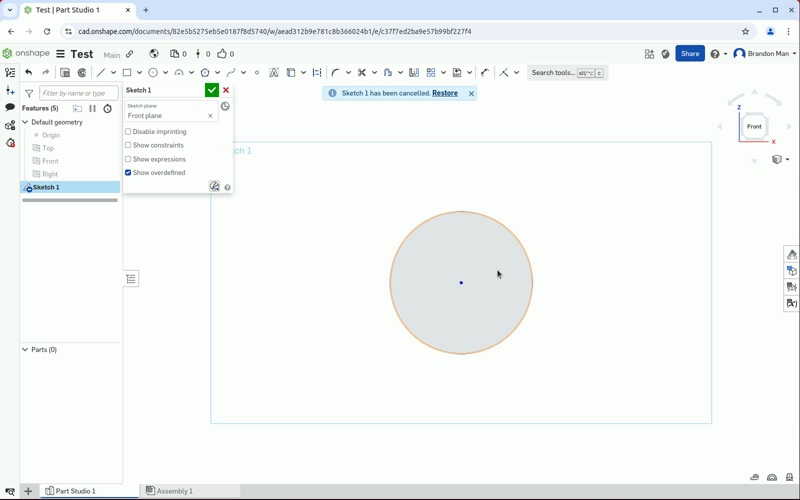
click(497, 269)
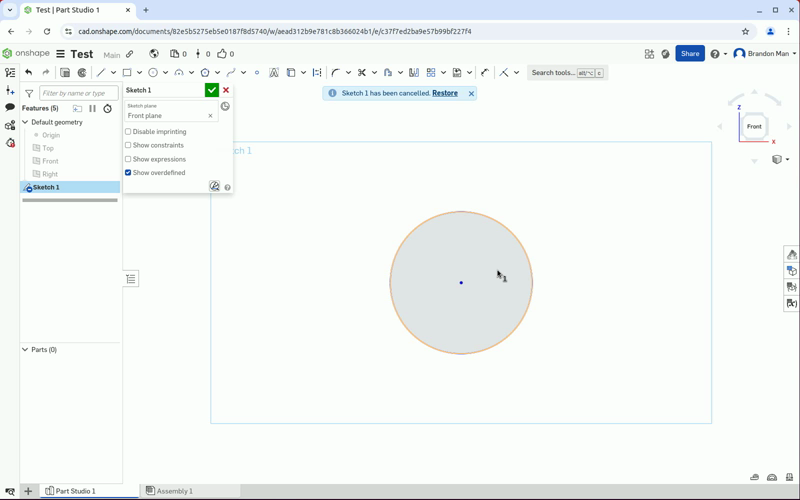
mouse_move(73, 352)
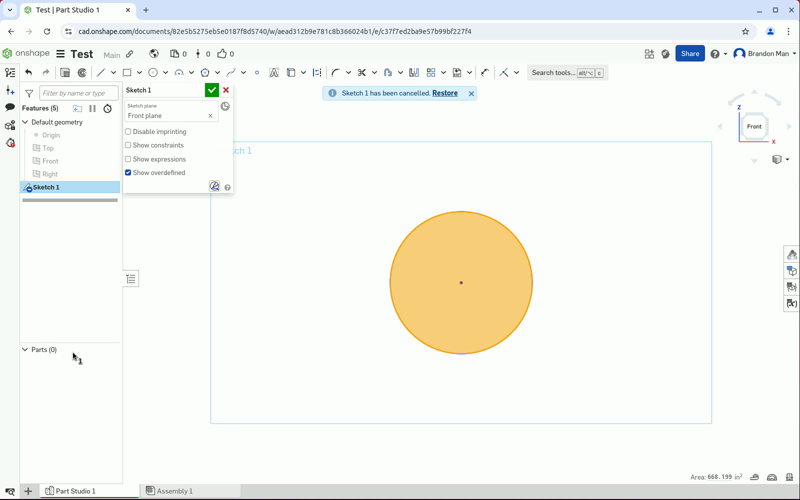
key(shift+y)
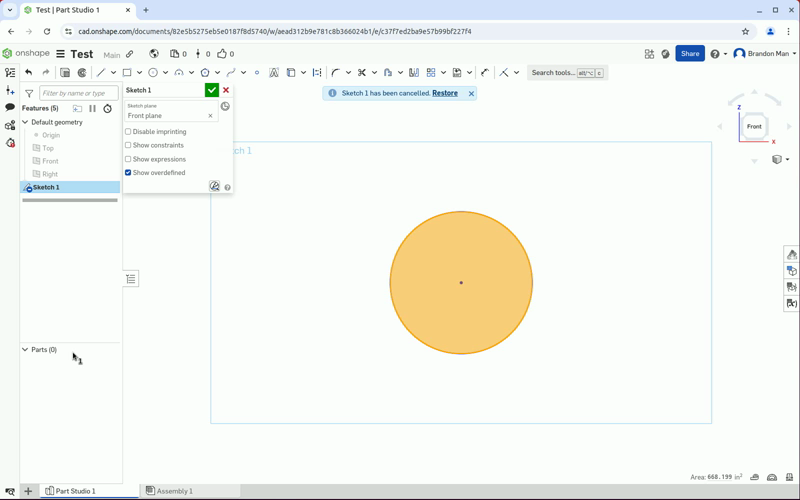
key(shift+e)
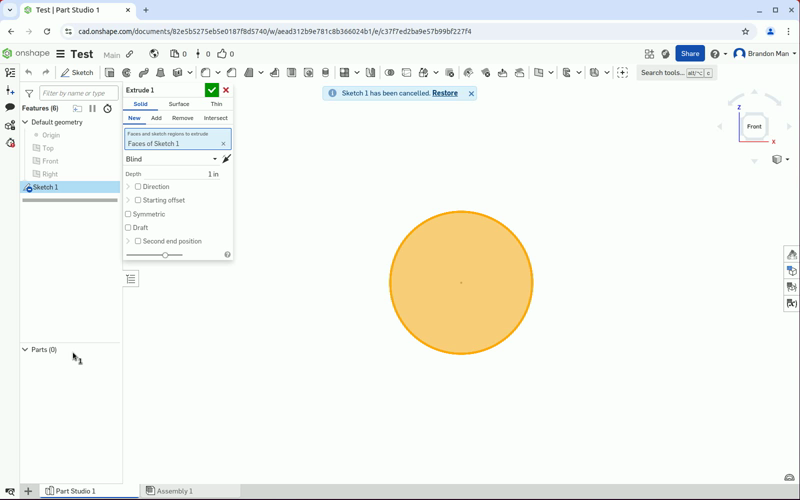
mouse_move(143, 106)
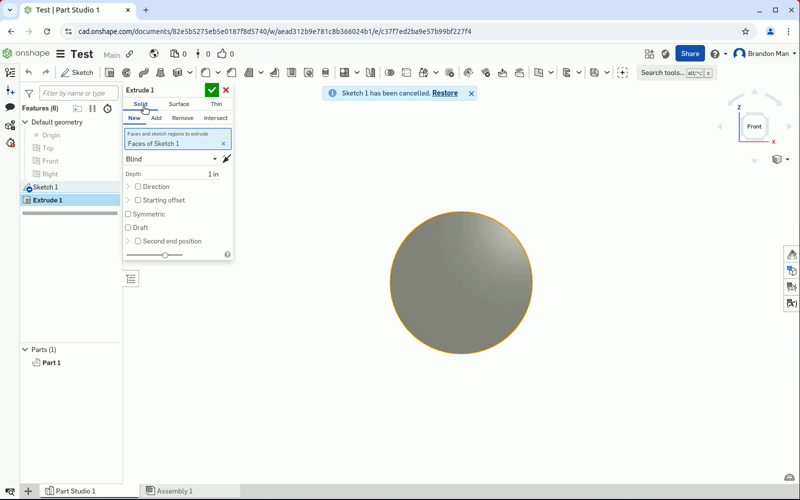
click(143, 106)
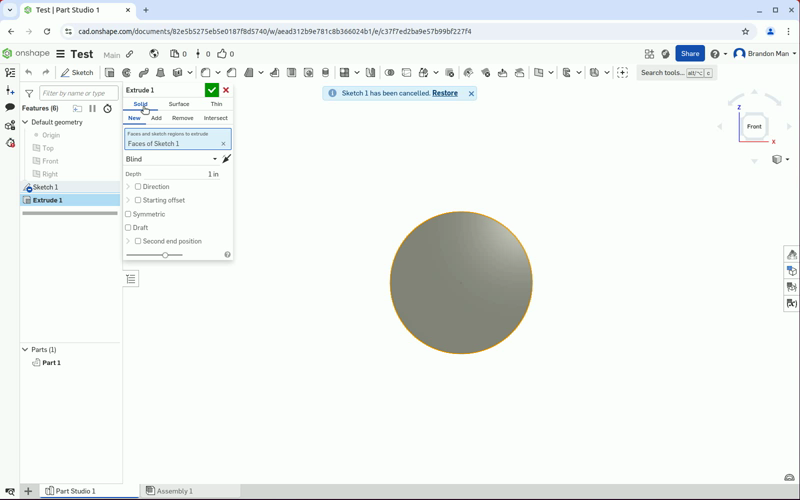
mouse_move(137, 120)
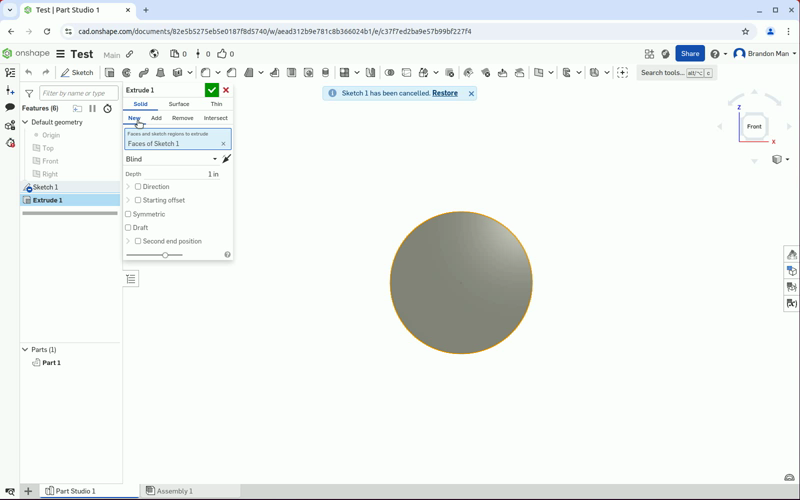
click(137, 120)
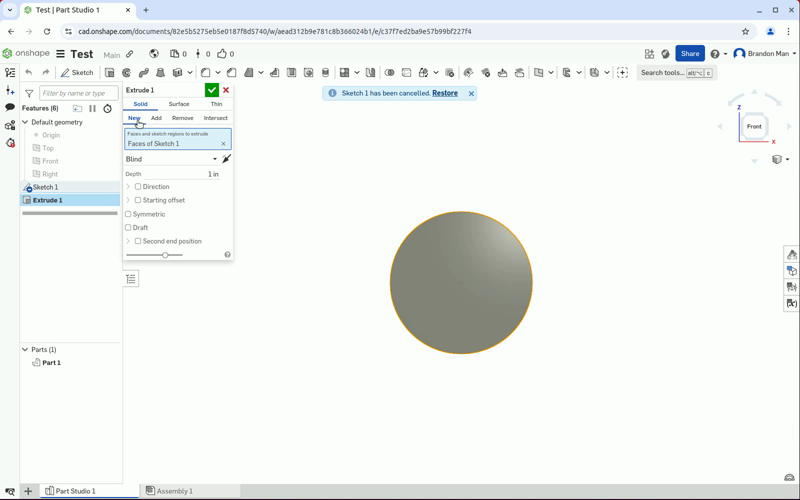
key(tab, 4)
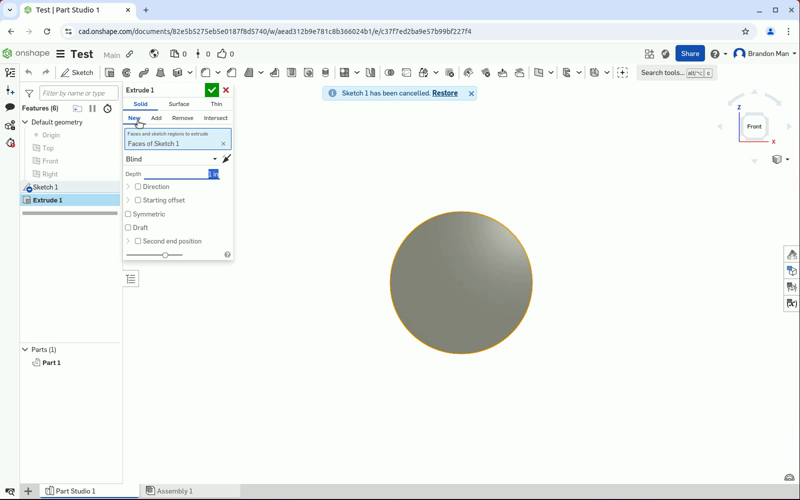
text(5.777)
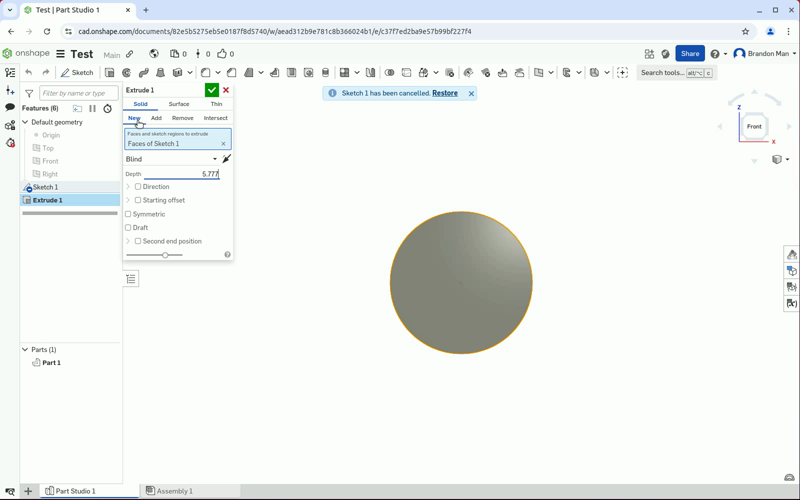
key(enter)
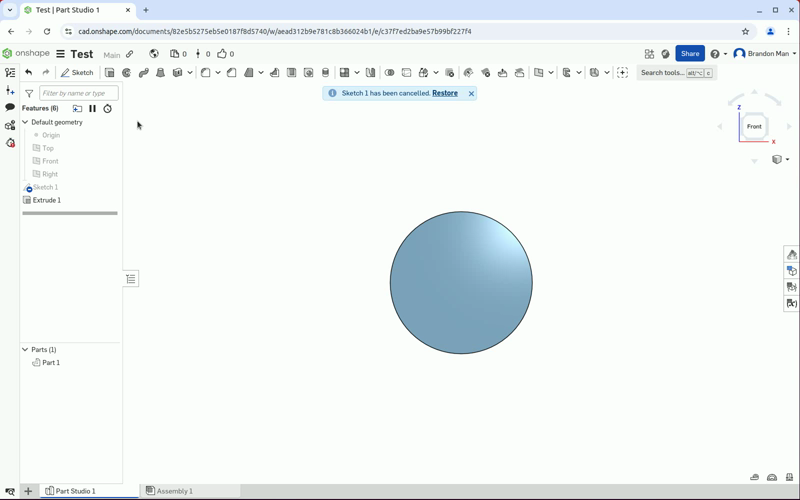
key(shift+h)
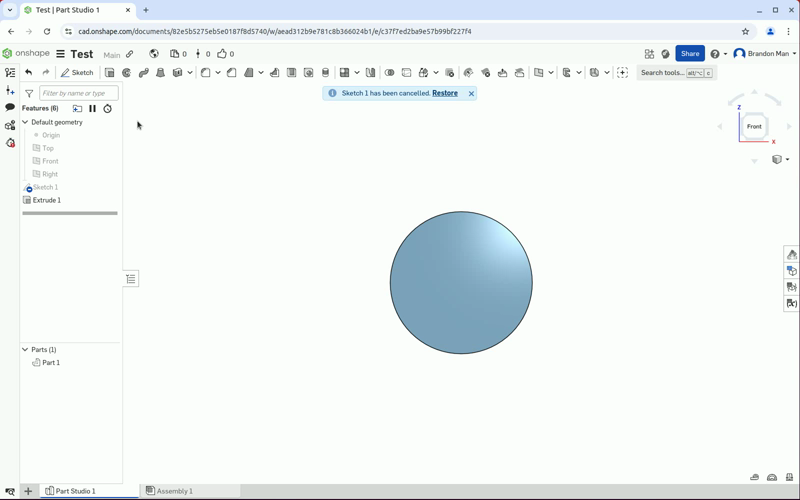
key(shift+h)
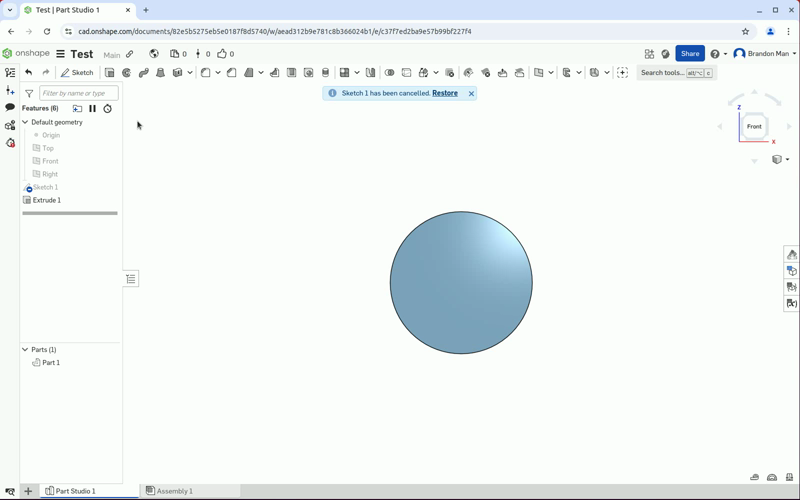
mouse_move(73, 189)
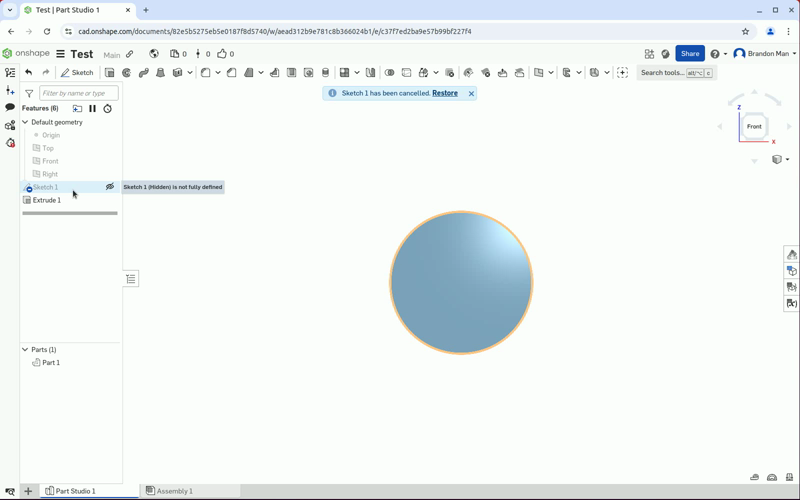
click(73, 189)
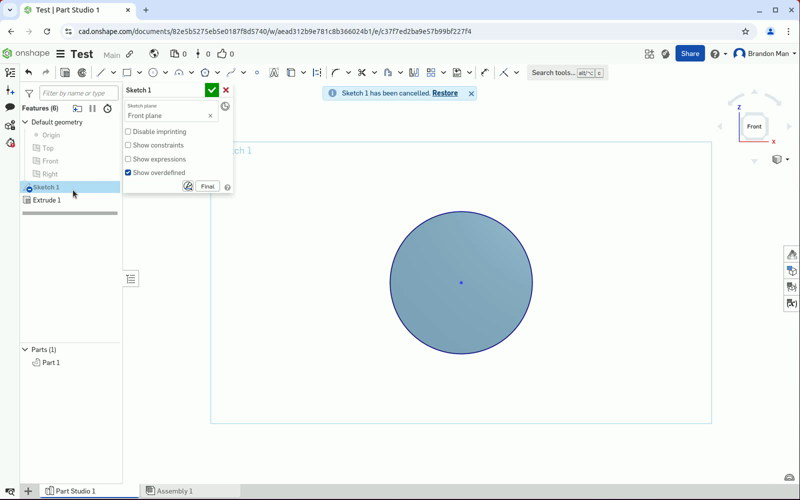
mouse_move(229, 92)
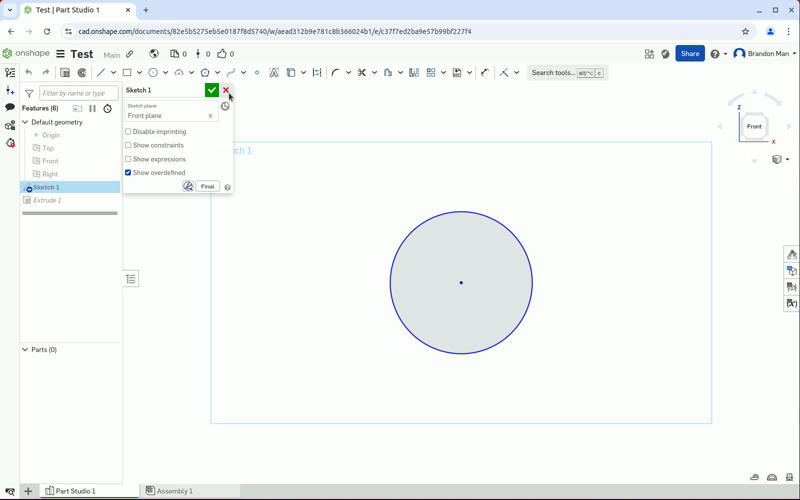
click(229, 92)
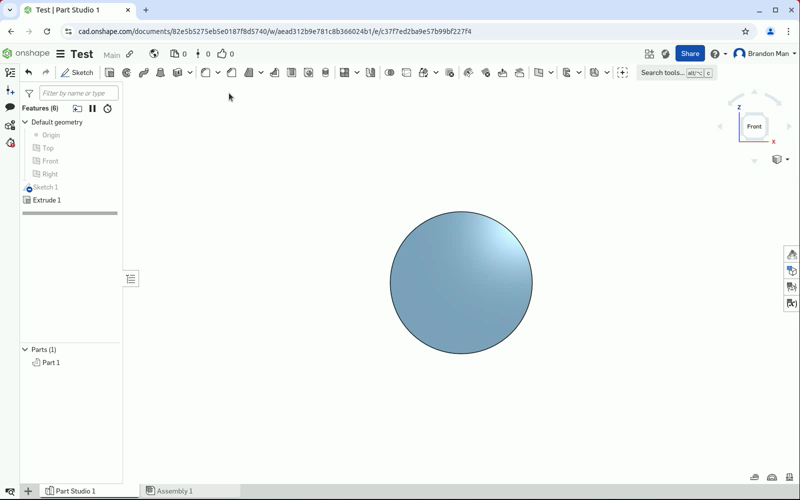
mouse_move(541, 75)
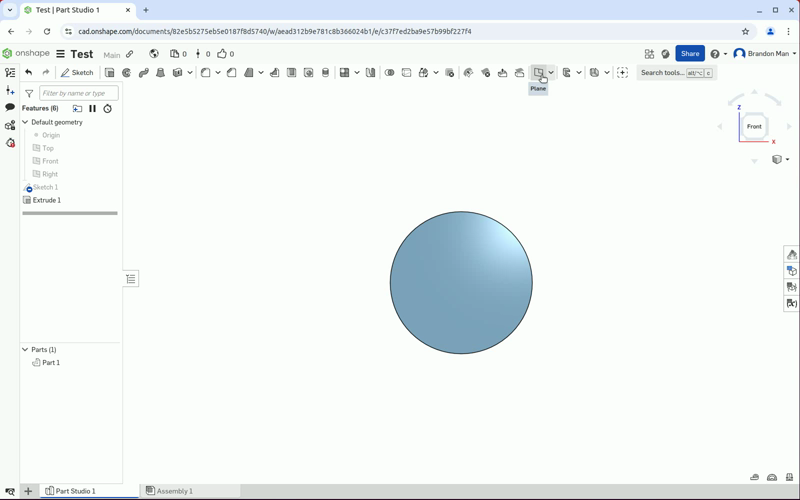
click(541, 75)
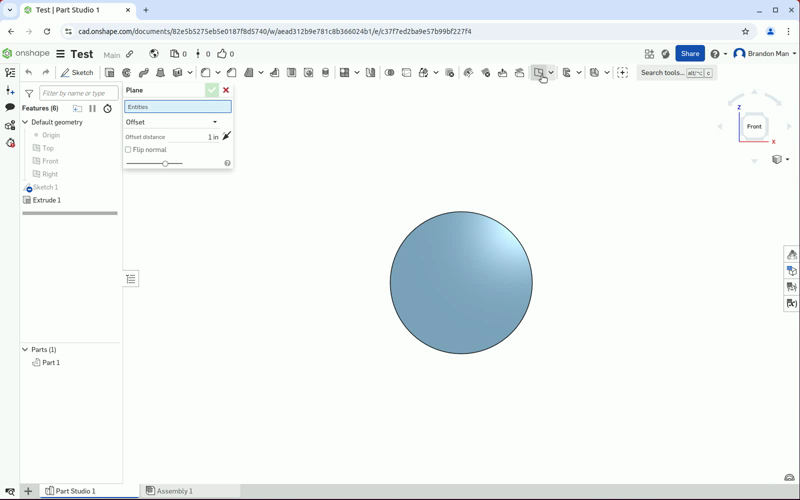
mouse_move(73, 163)
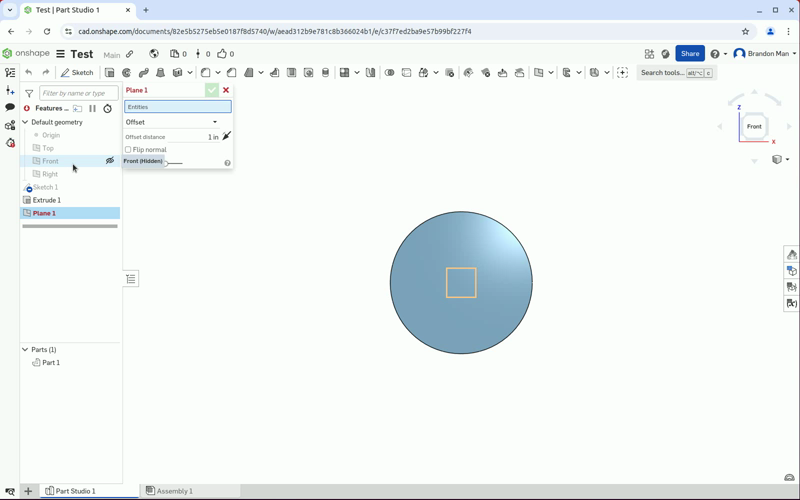
click(73, 163)
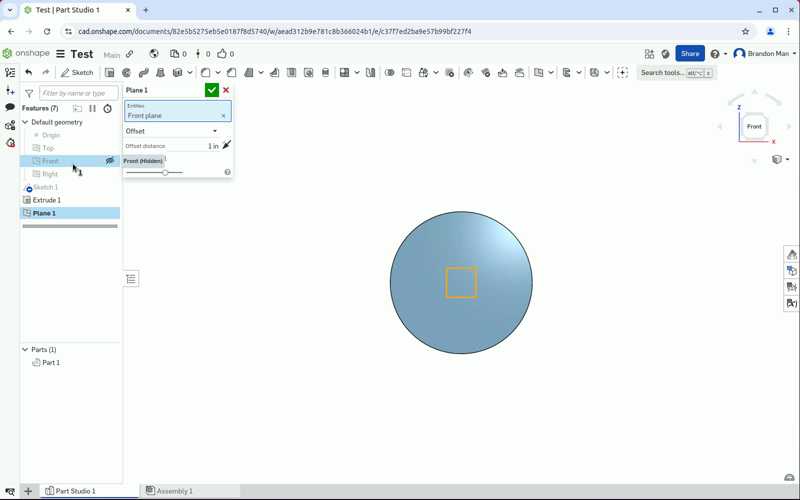
key(tab, 2)
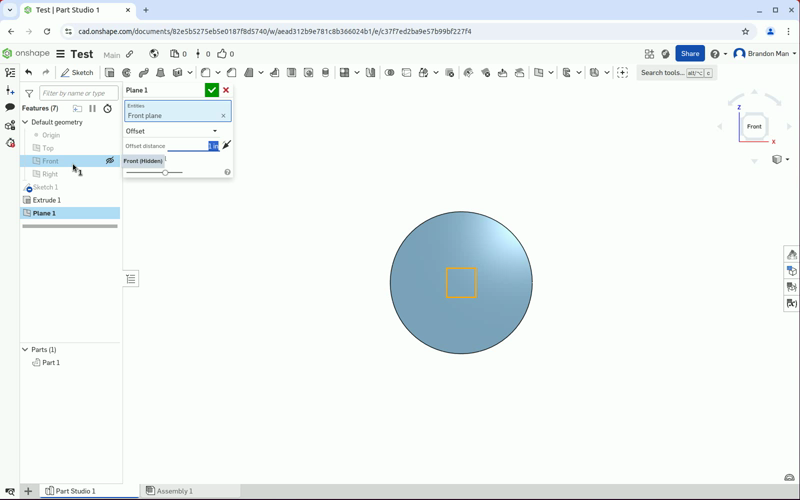
text(5.792)
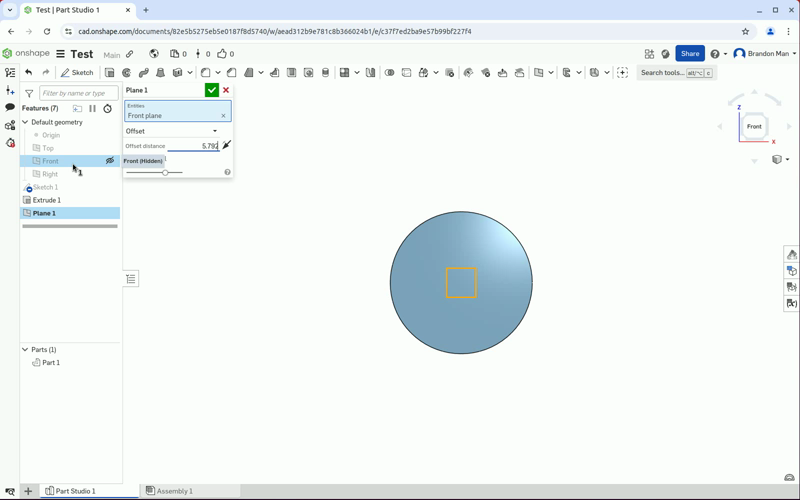
key(enter, 2)
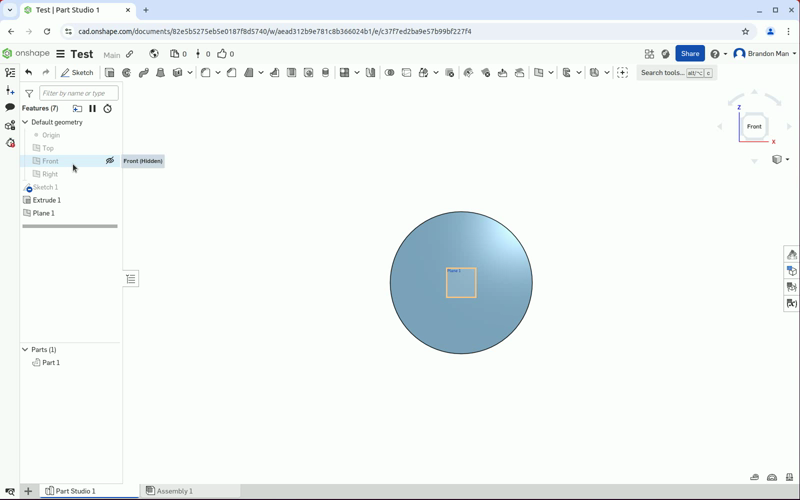
key(shift+s)
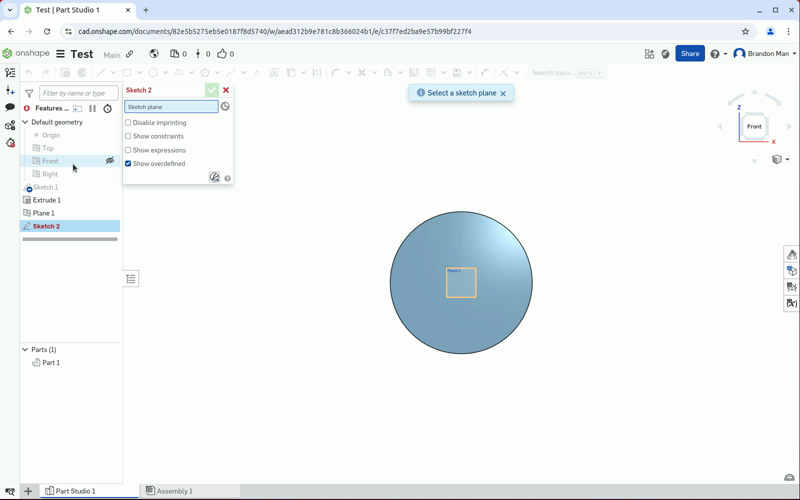
mouse_move(73, 215)
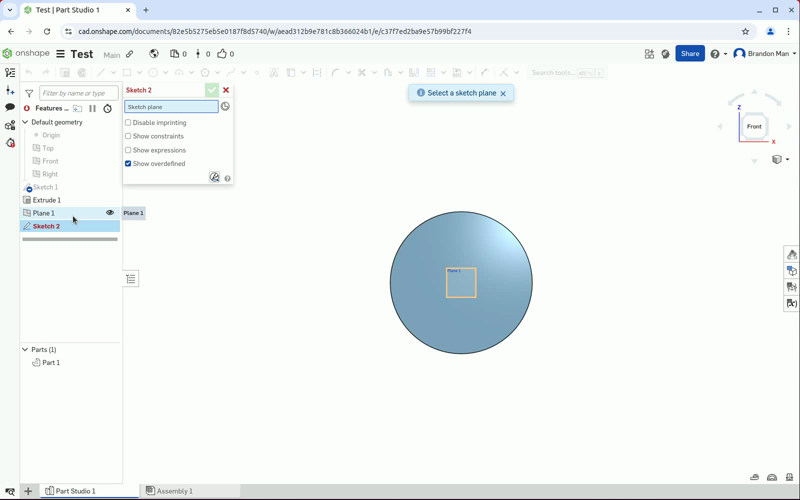
click(73, 215)
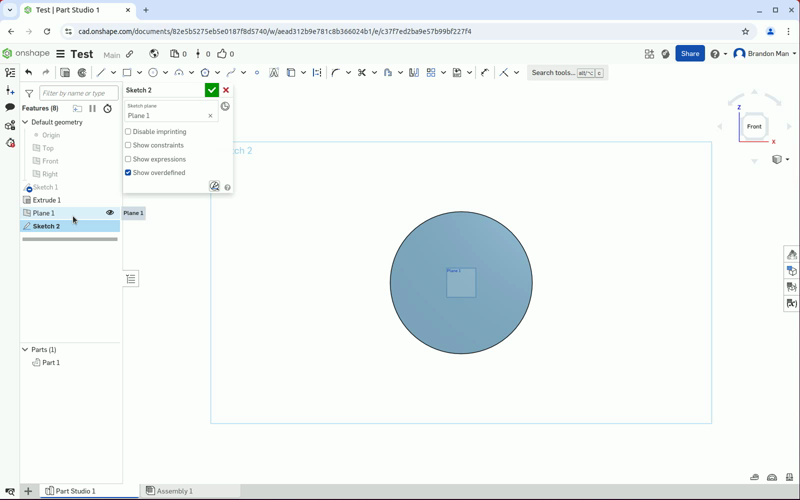
mouse_move(73, 352)
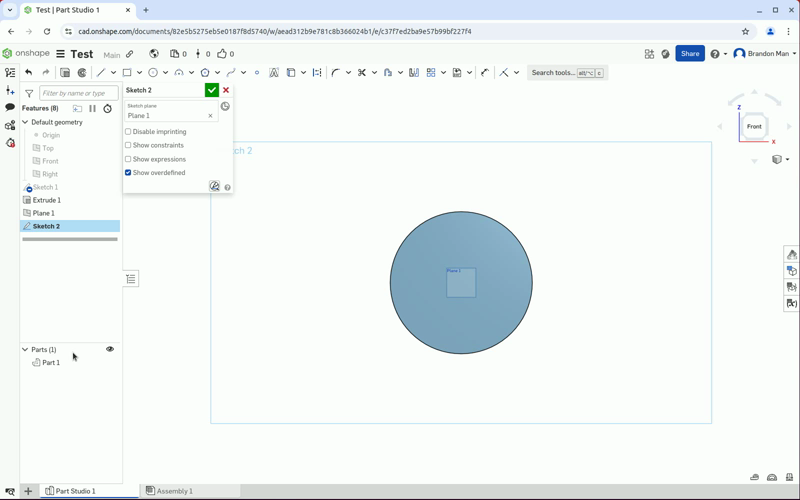
key(y)
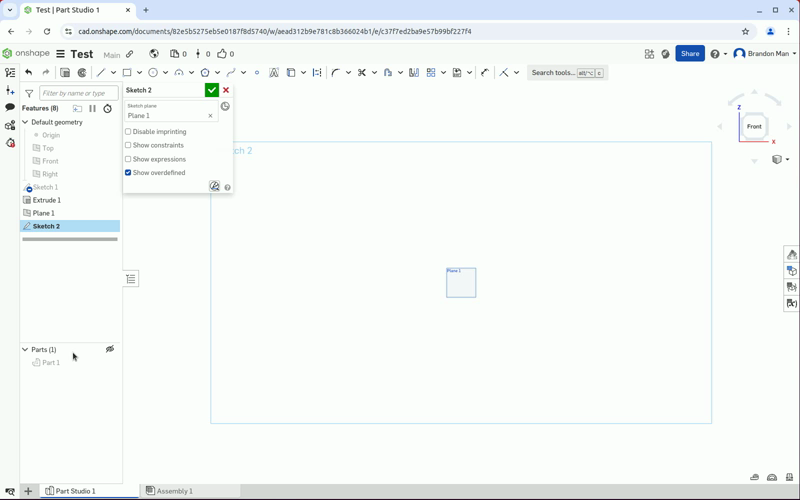
key(c)
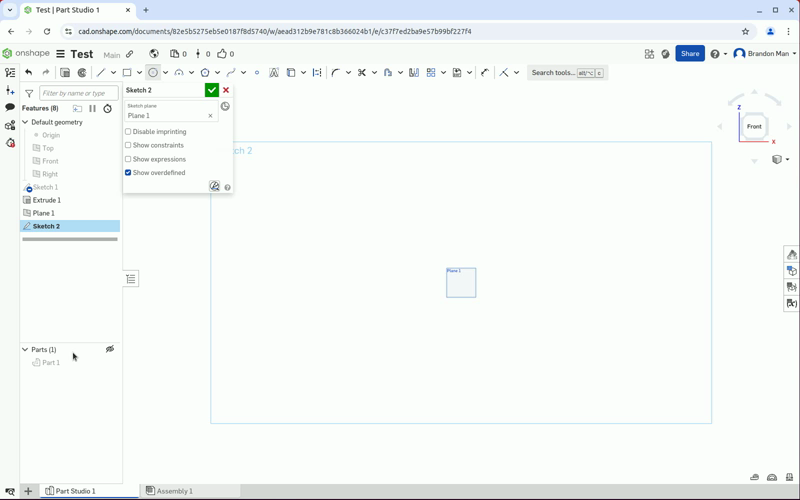
key_down(shift)
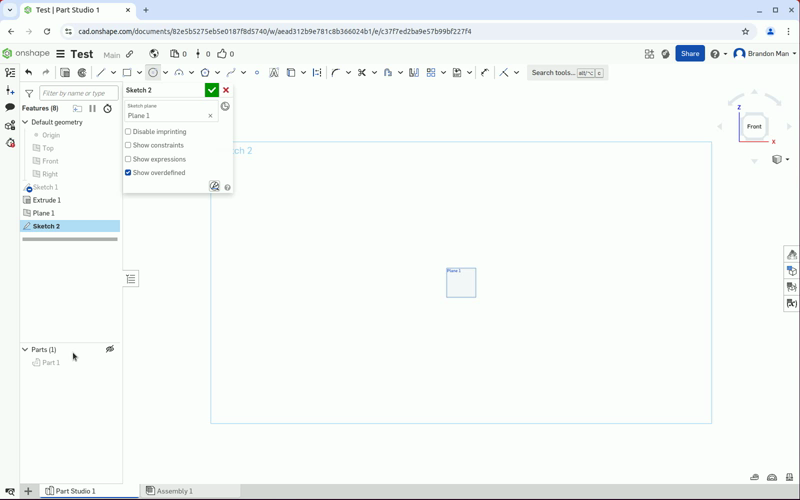
mouse_move(461, 282)
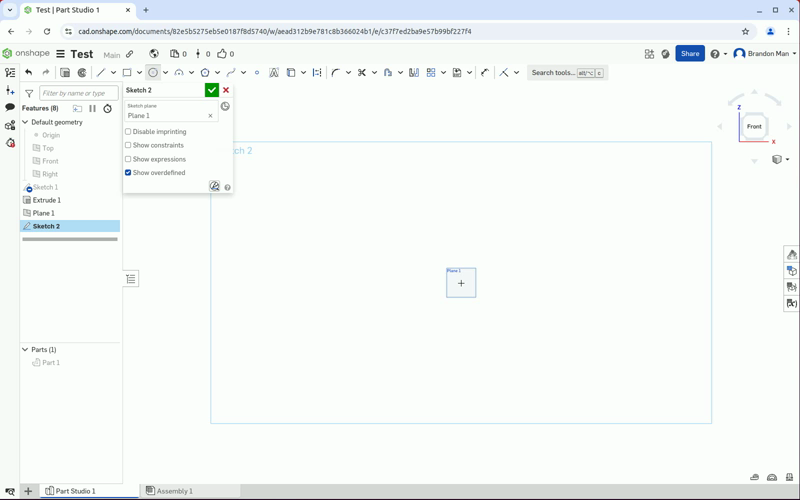
click(461, 282)
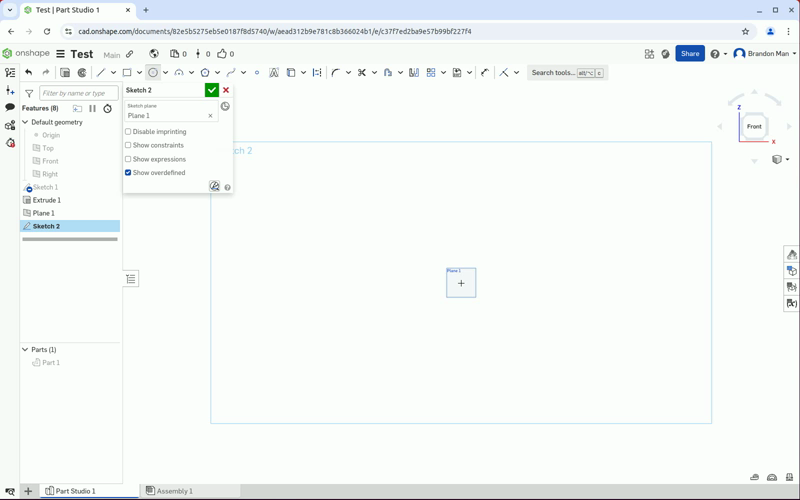
key_up(shift)
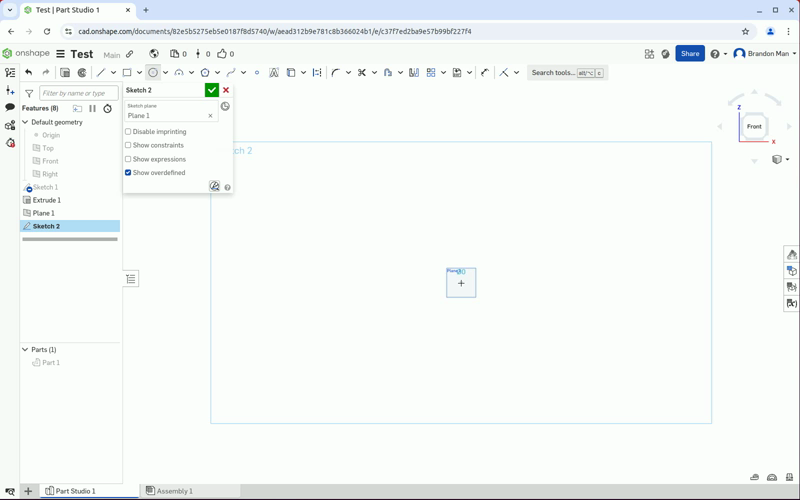
mouse_move(521, 282)
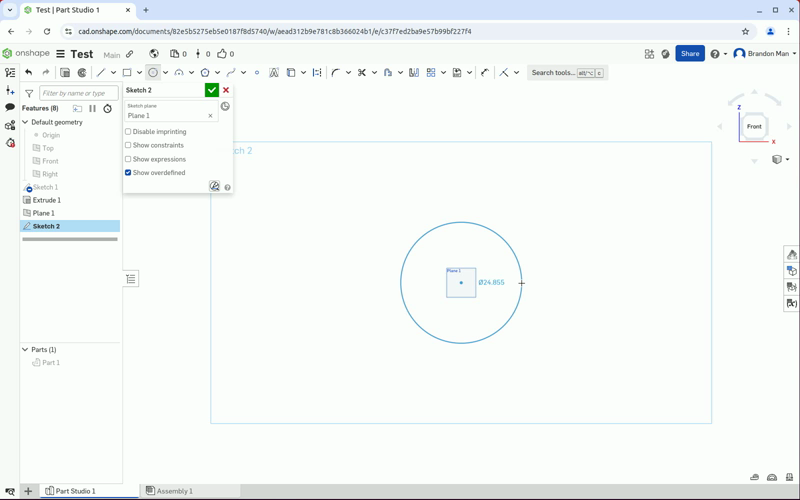
click(521, 282)
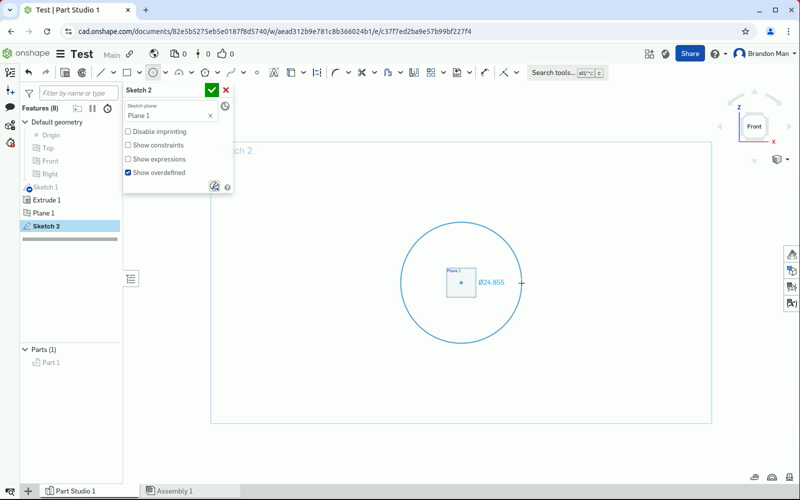
key(esc)
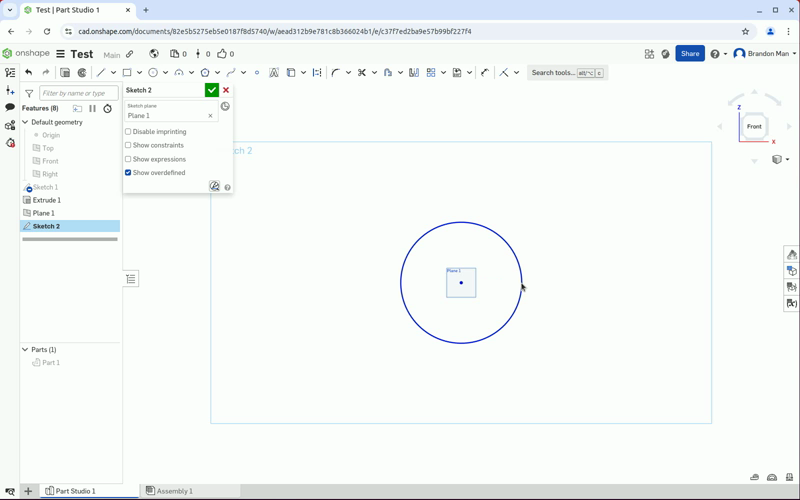
mouse_move(439, 322)
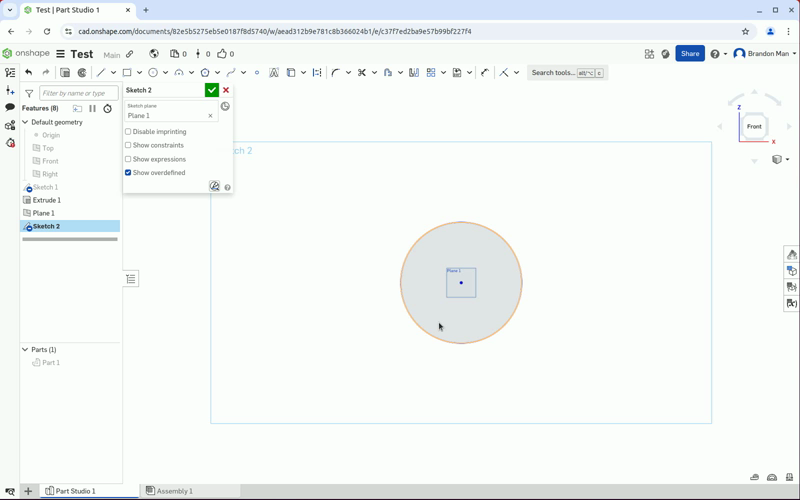
click(439, 322)
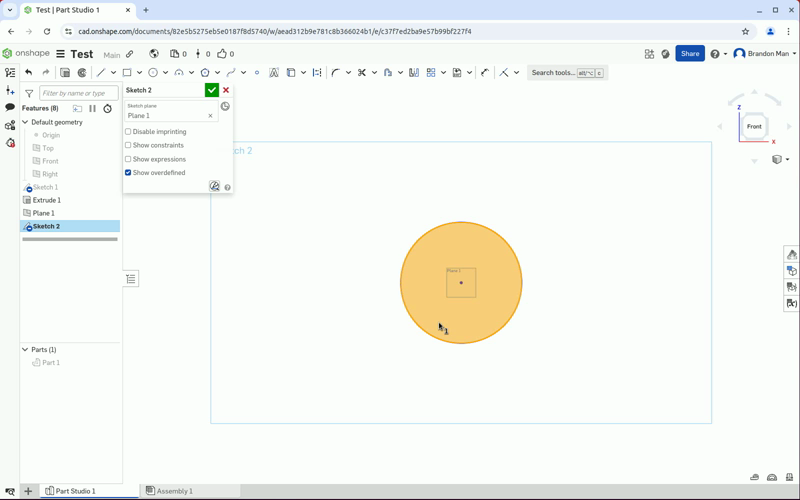
mouse_move(73, 352)
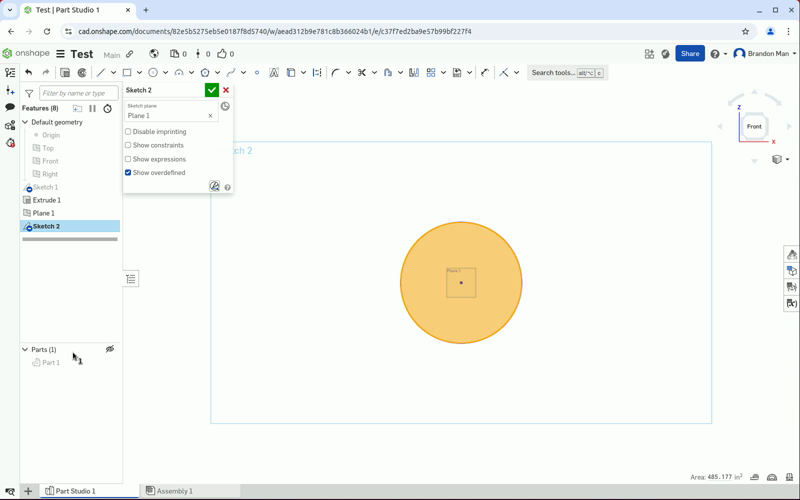
key(shift+y)
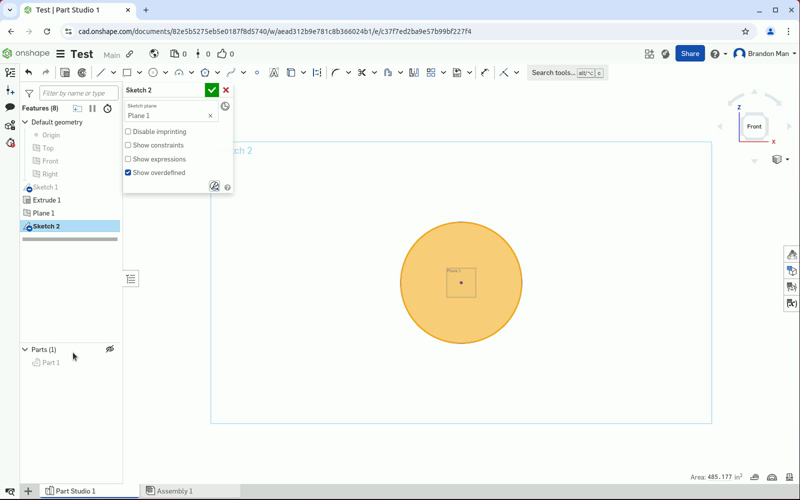
key(shift+e)
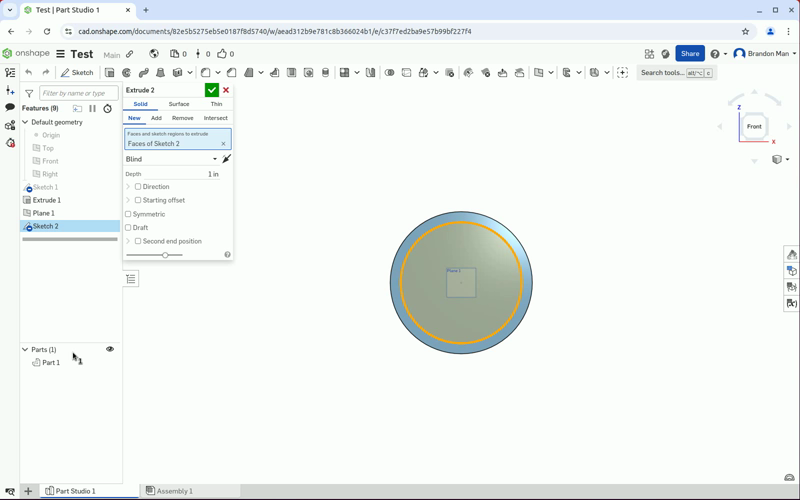
mouse_move(143, 106)
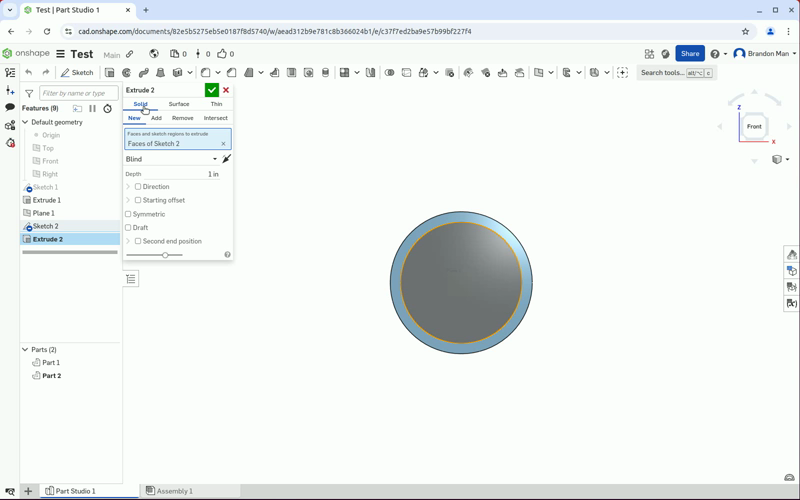
click(143, 106)
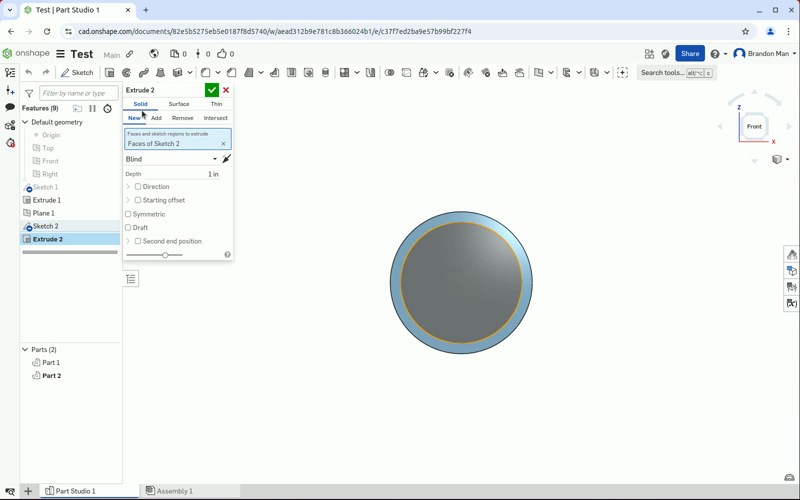
mouse_move(137, 120)
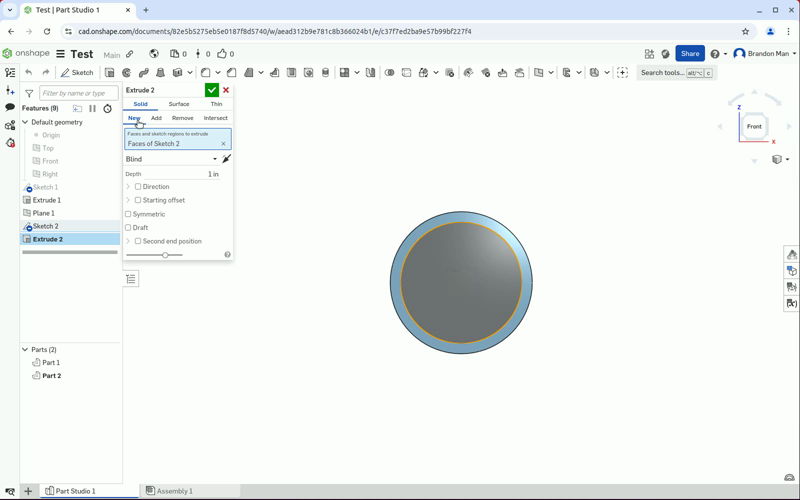
click(137, 120)
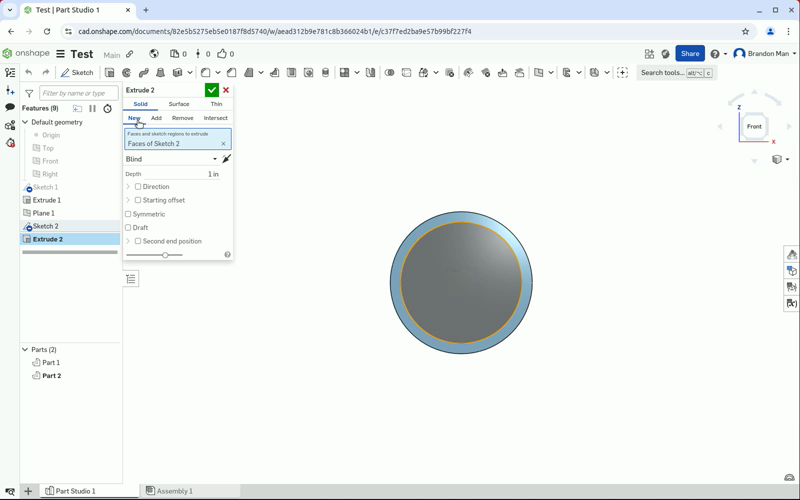
key(tab, 4)
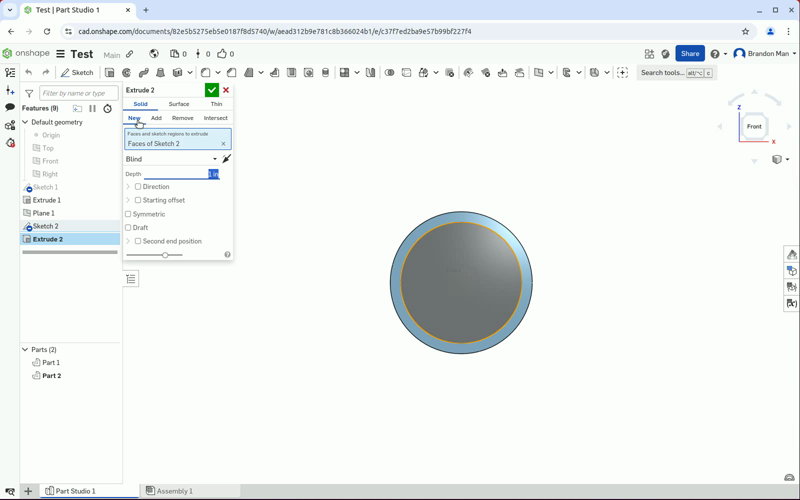
text(17.331)
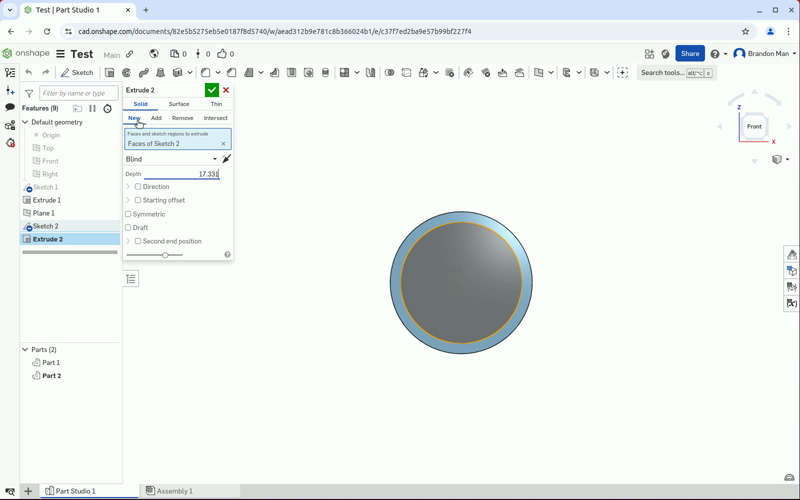
key(enter)
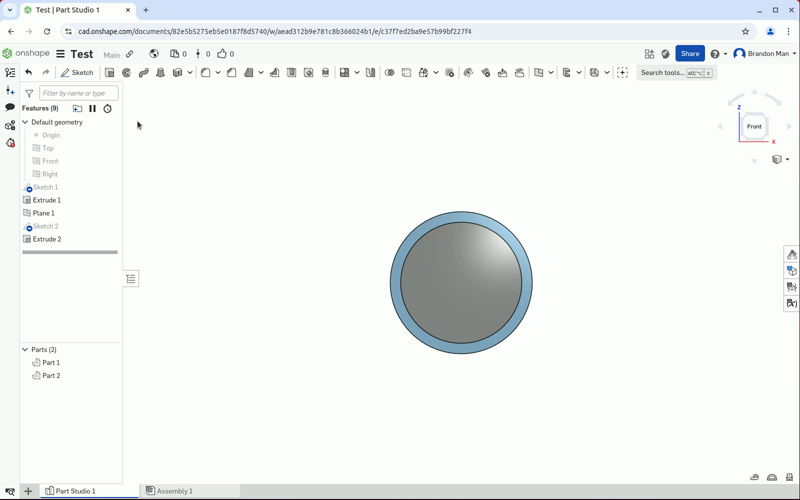
key(shift+h)
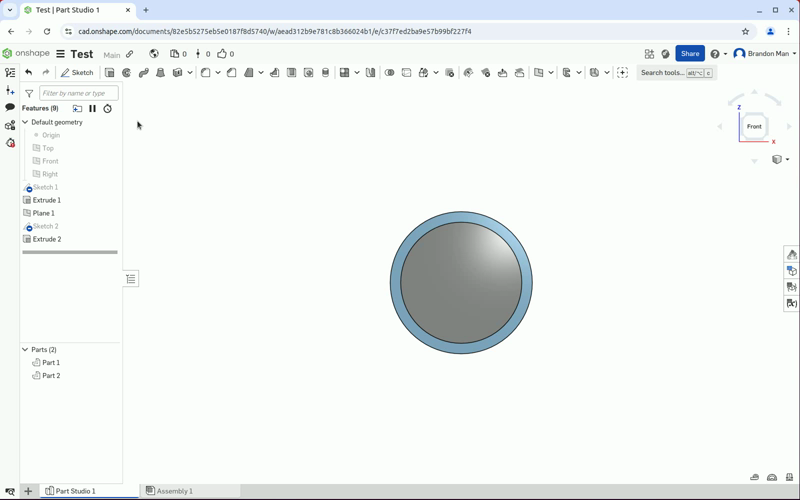
key(shift+h)
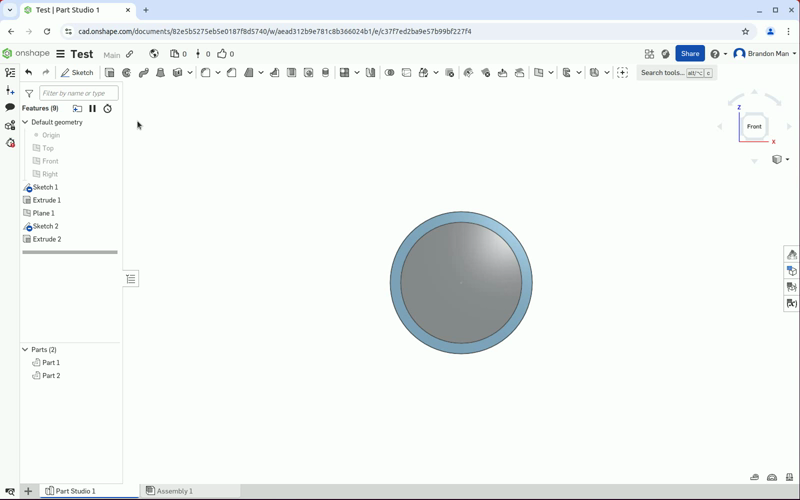
key(shift+7)
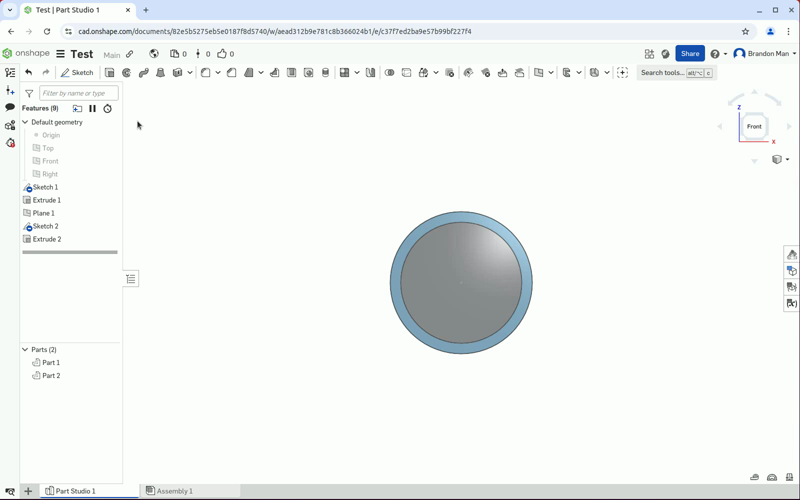
key(left, 2)
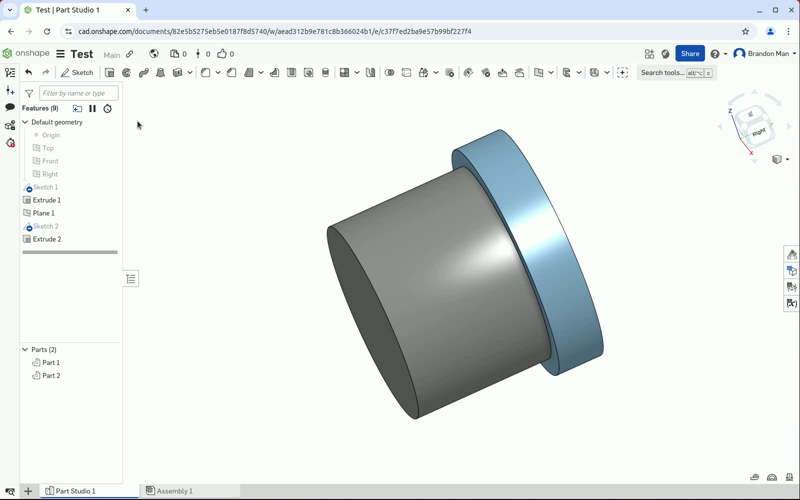
key(down, 2)
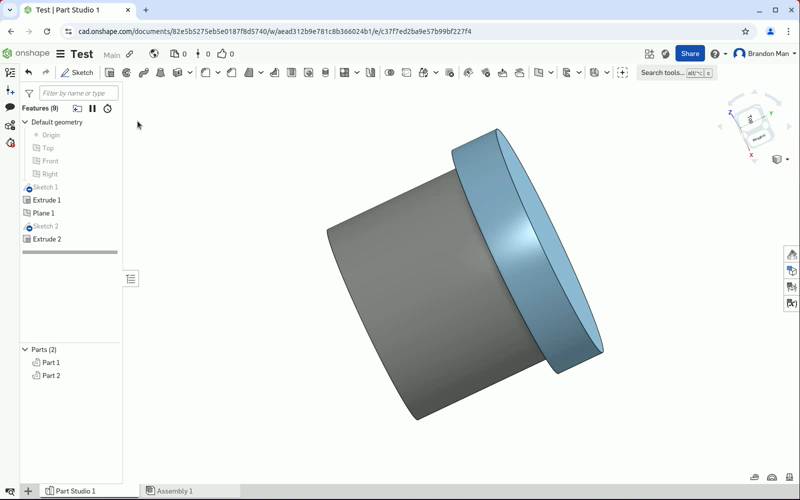
key(up, 2)
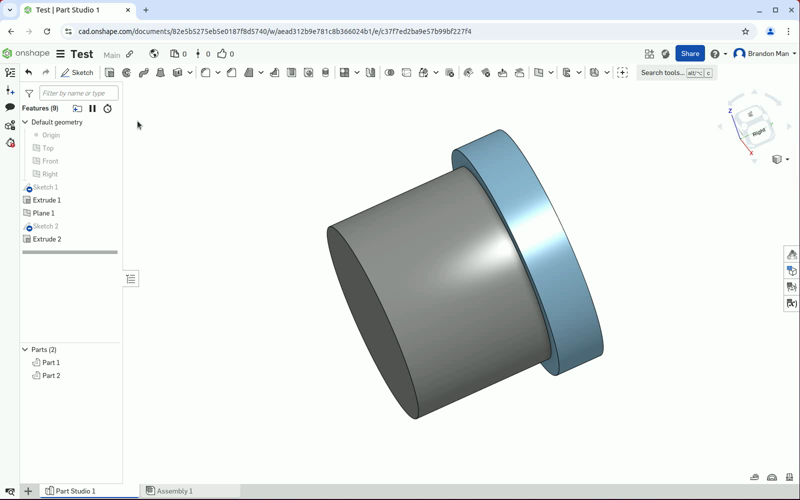
key(right, 2)
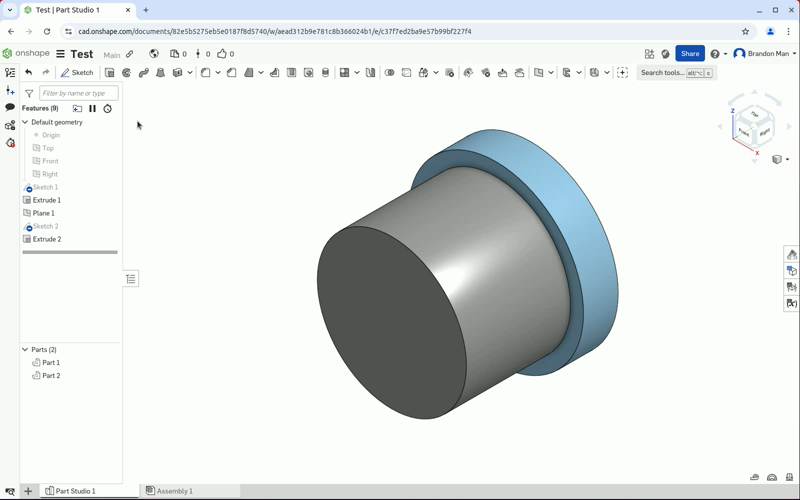
mouse_move(73, 189)
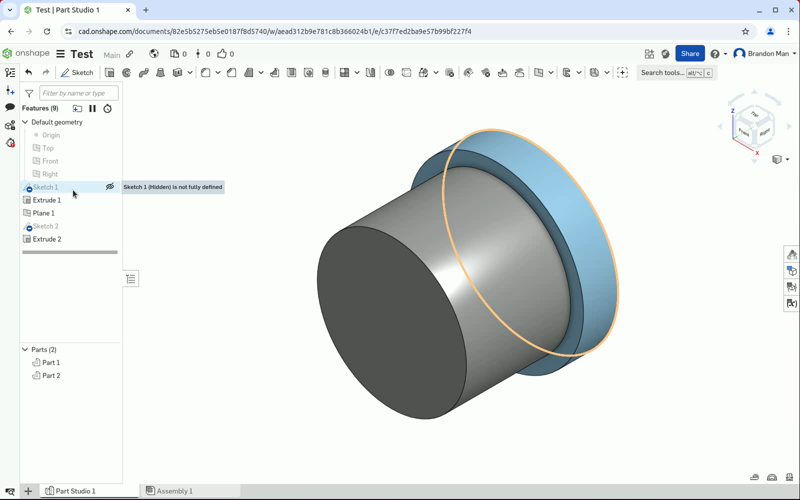
click(73, 189)